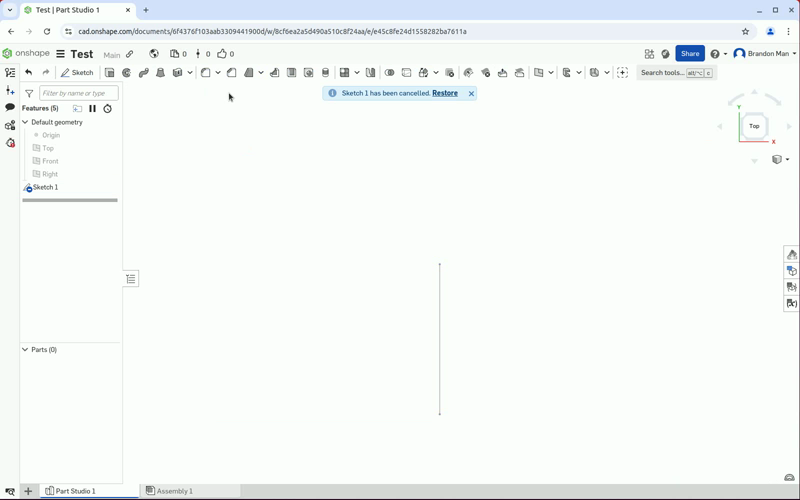
key(shift+h)
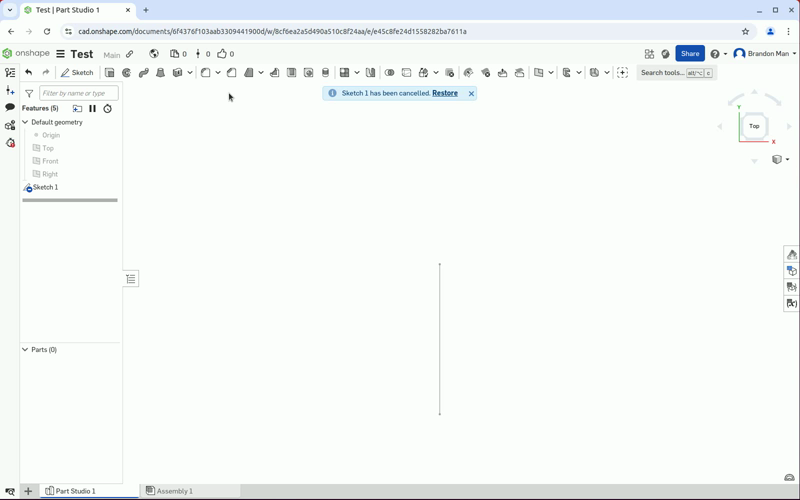
key(shift+s)
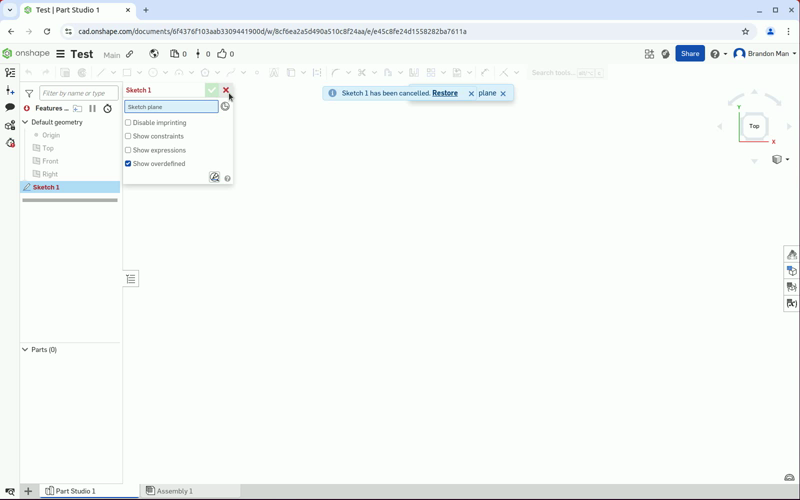
mouse_move(73, 150)
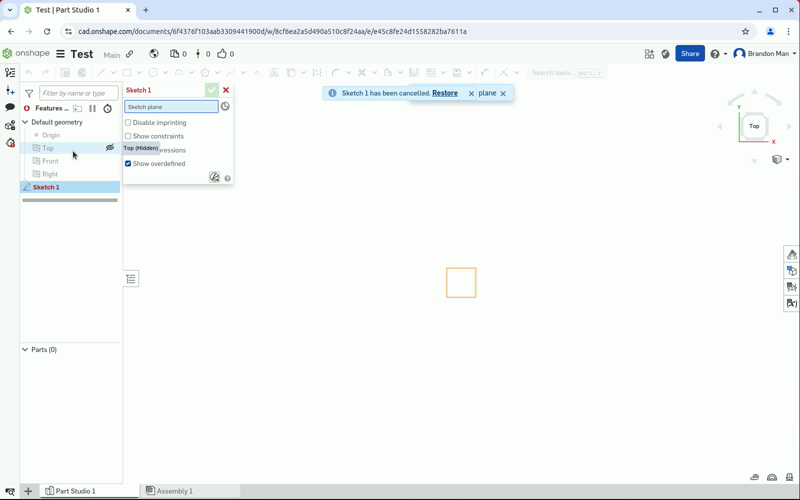
click(73, 150)
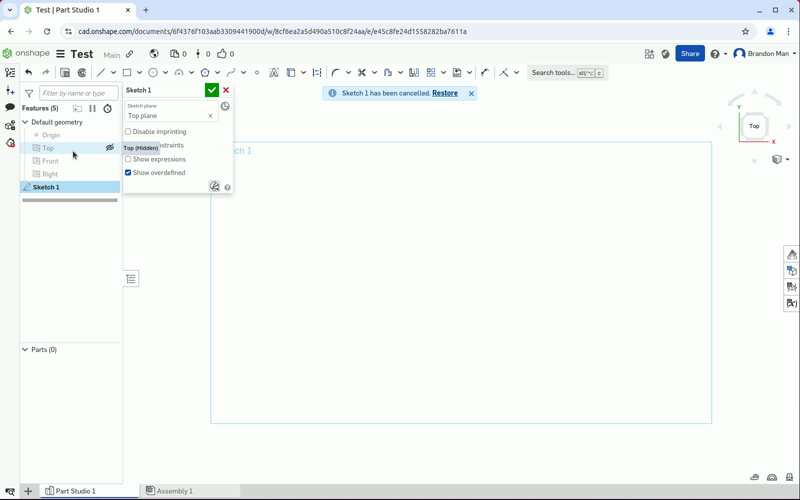
mouse_move(73, 352)
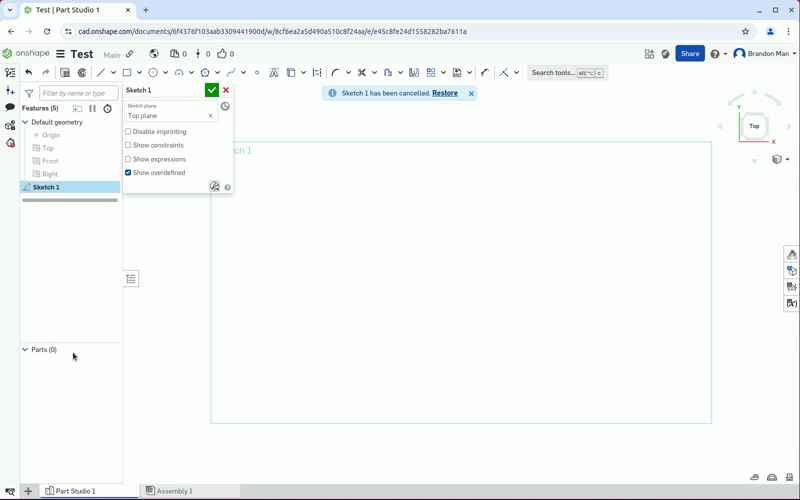
key(y)
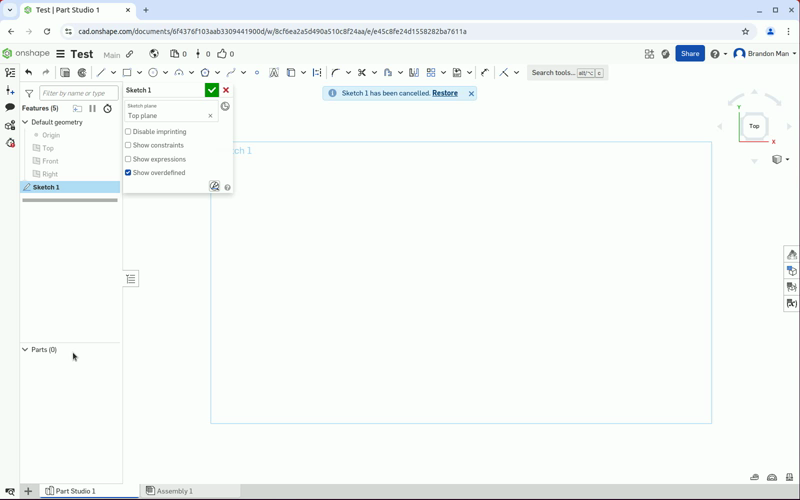
key(c)
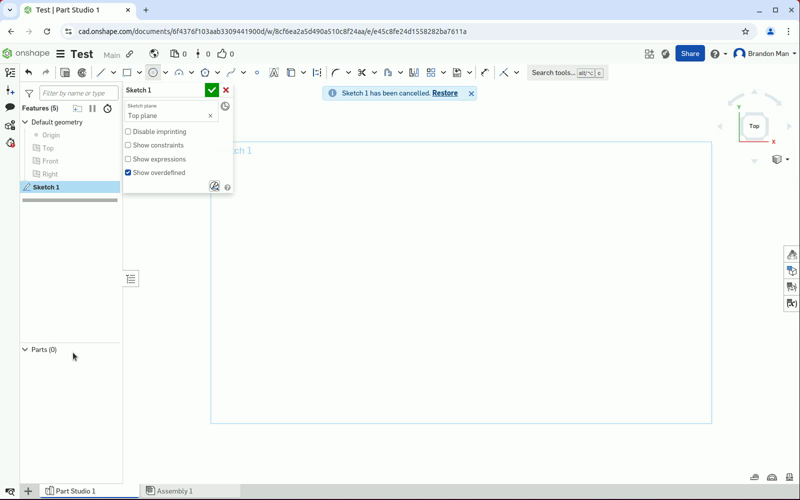
key_down(shift)
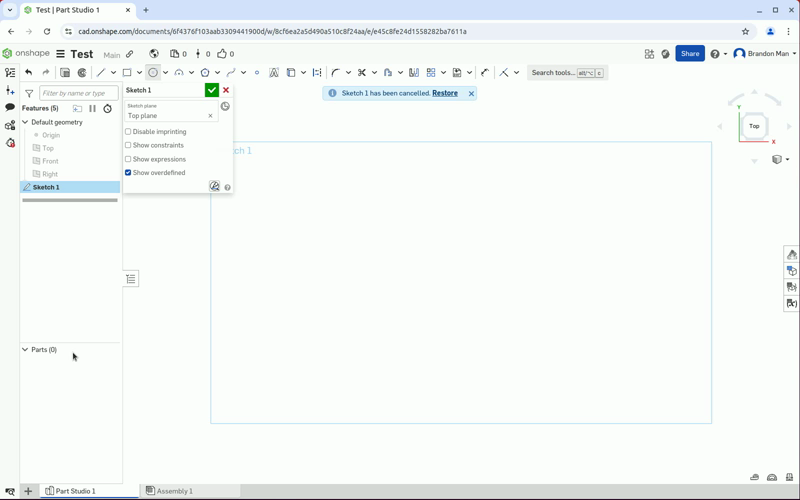
mouse_move(461, 282)
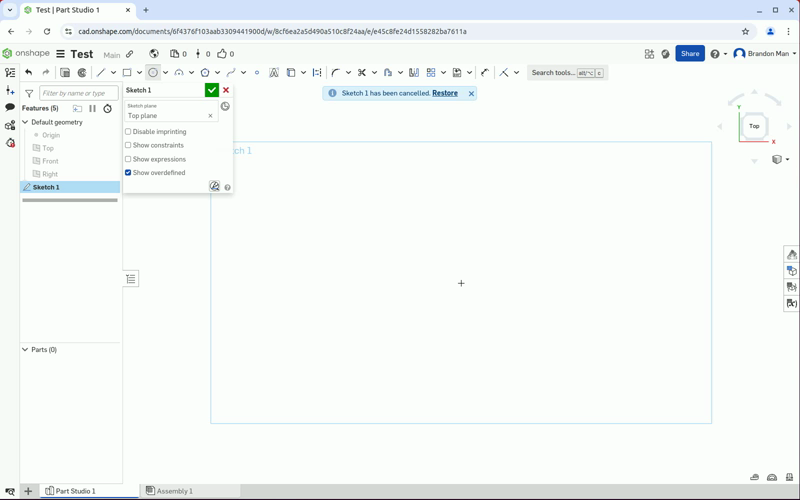
click(461, 282)
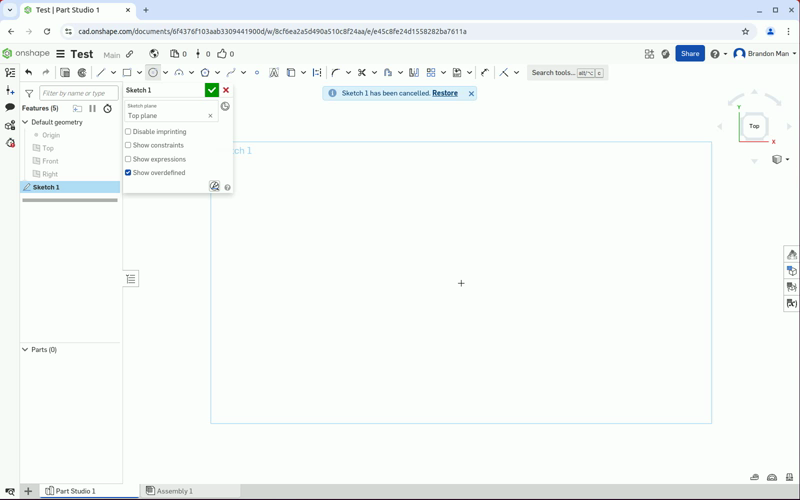
key_up(shift)
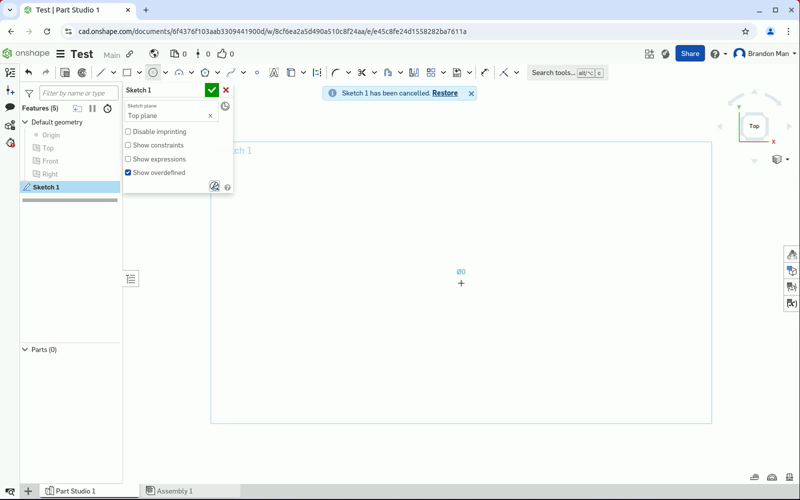
mouse_move(546, 282)
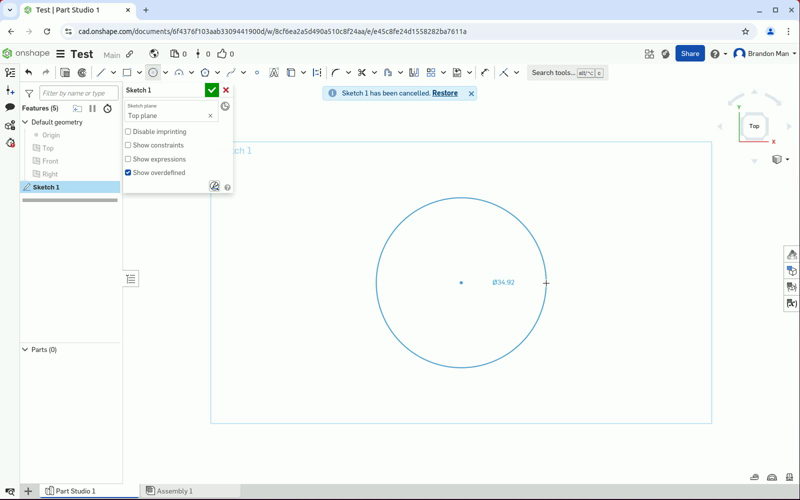
click(546, 282)
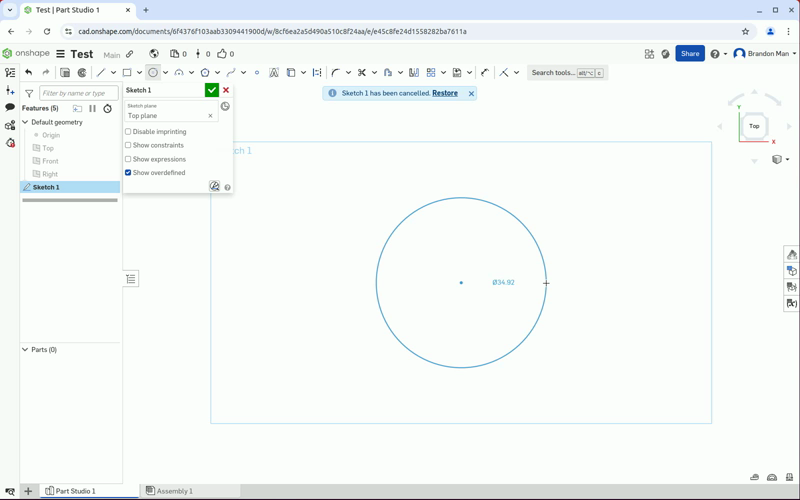
key(esc)
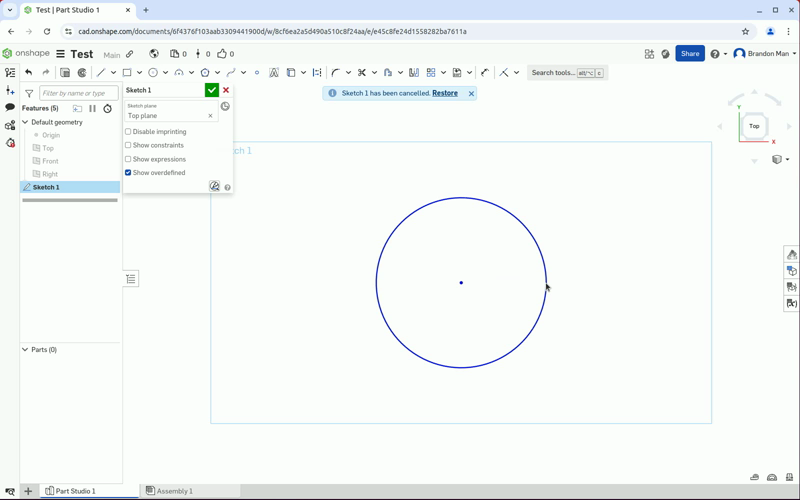
key(c)
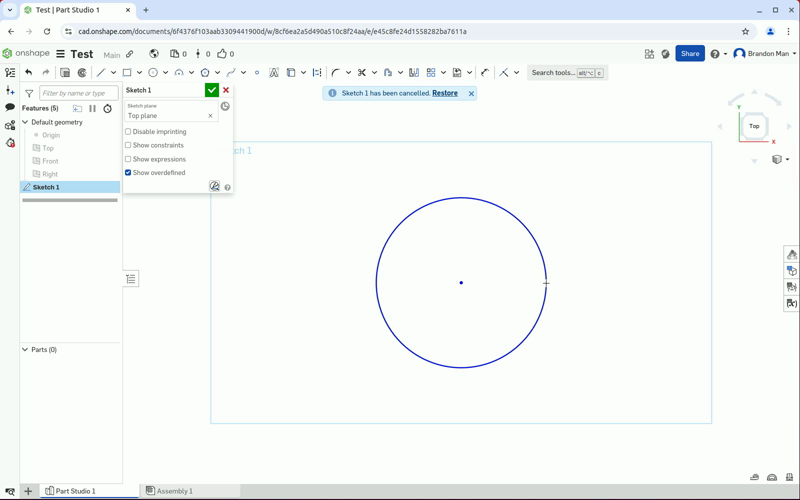
key_down(shift)
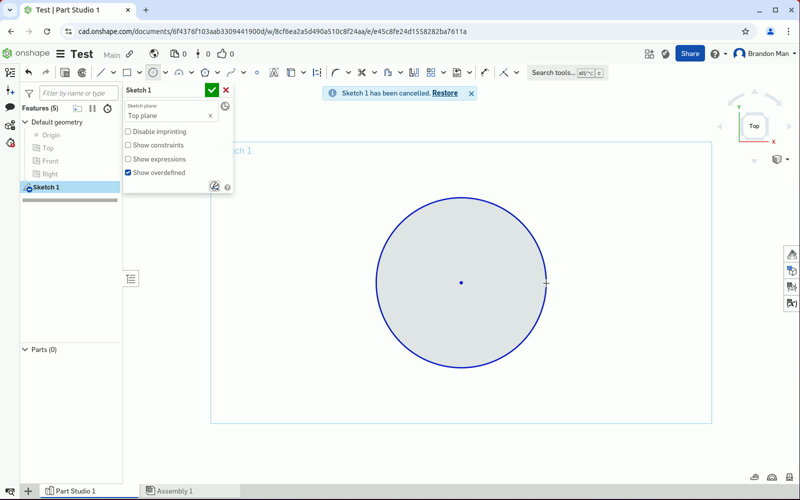
mouse_move(461, 282)
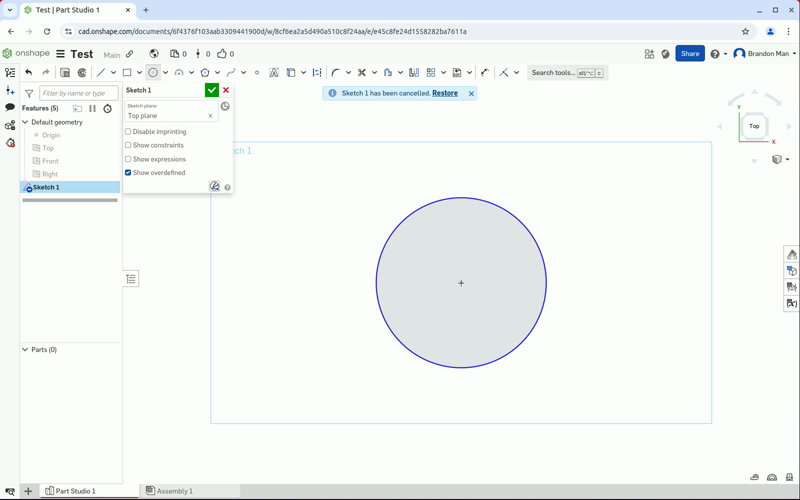
click(461, 282)
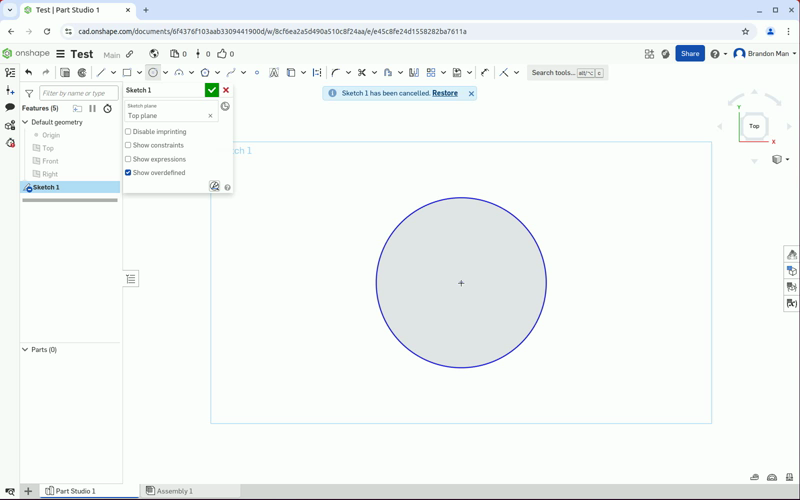
key_up(shift)
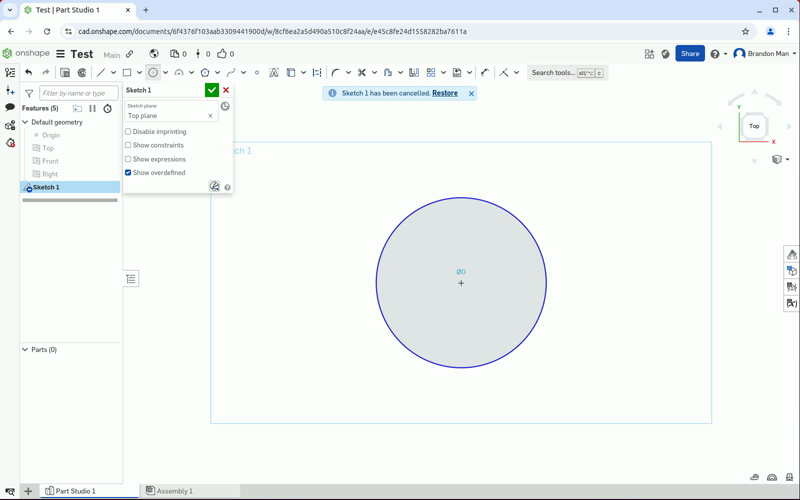
mouse_move(535, 282)
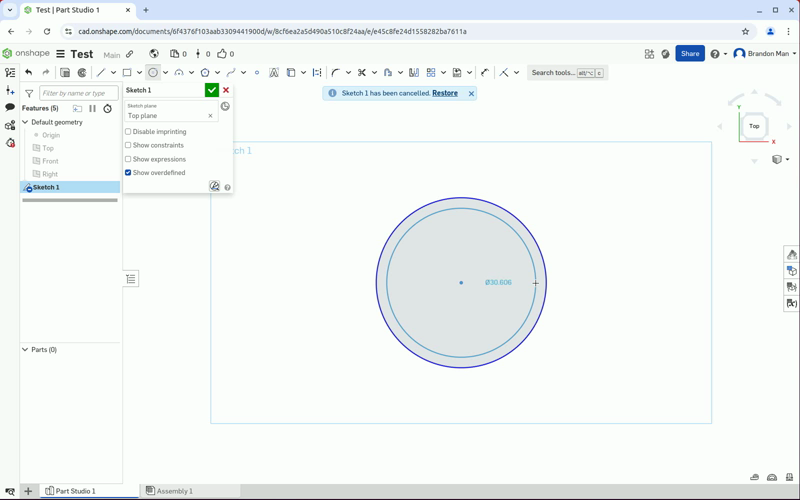
click(535, 282)
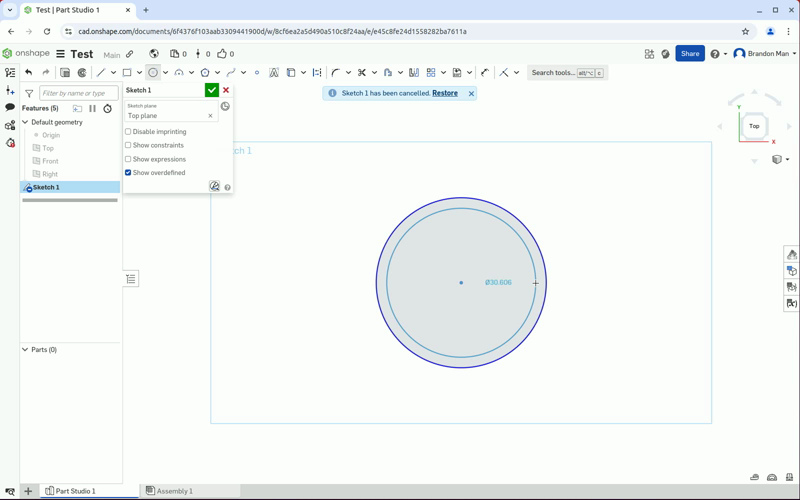
key(esc)
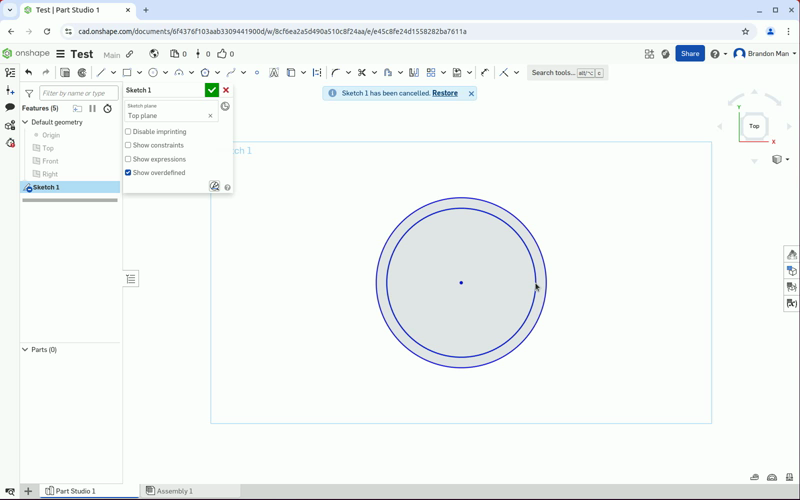
mouse_move(382, 264)
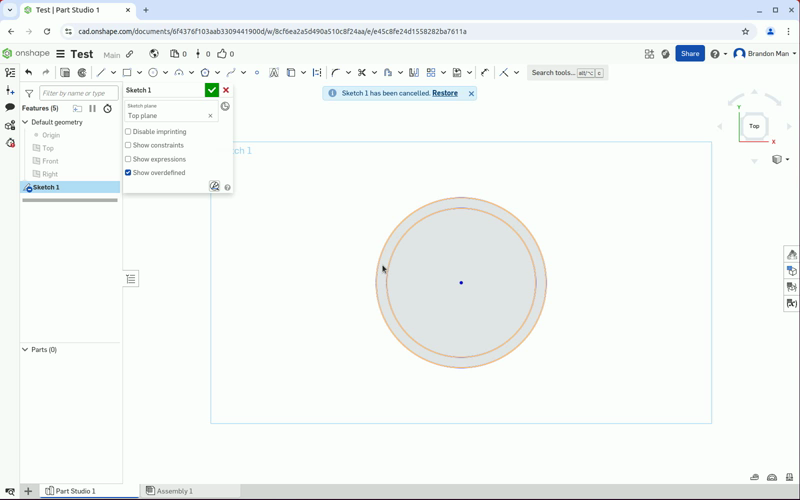
click(382, 264)
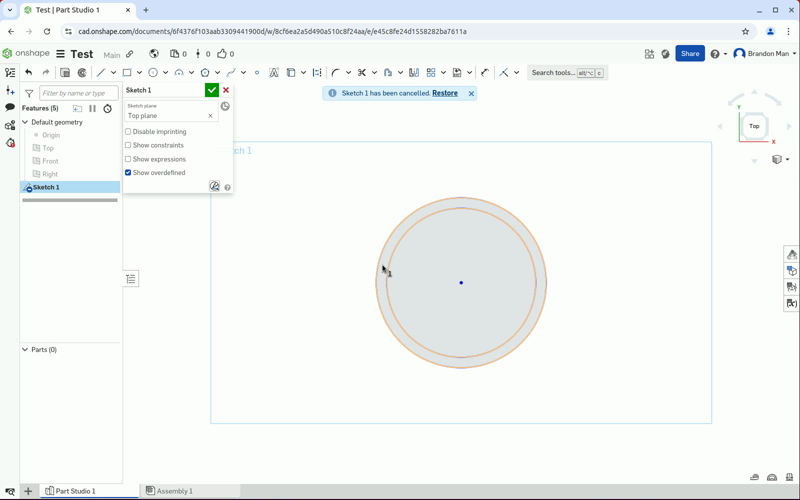
mouse_move(73, 352)
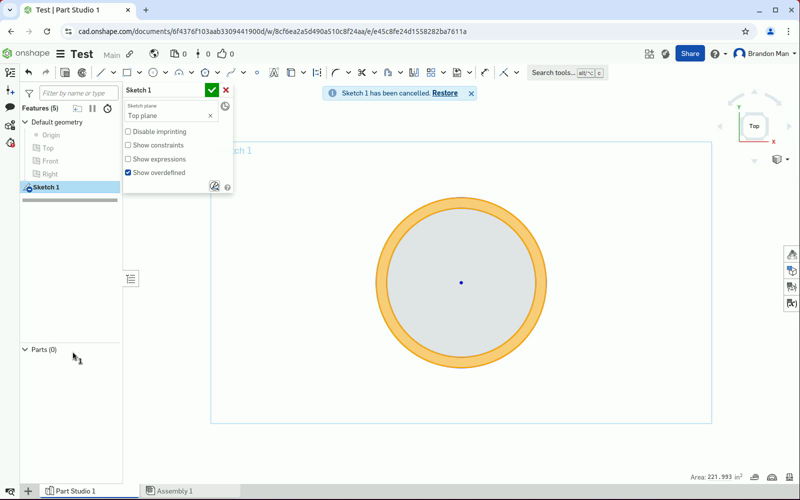
key(shift+y)
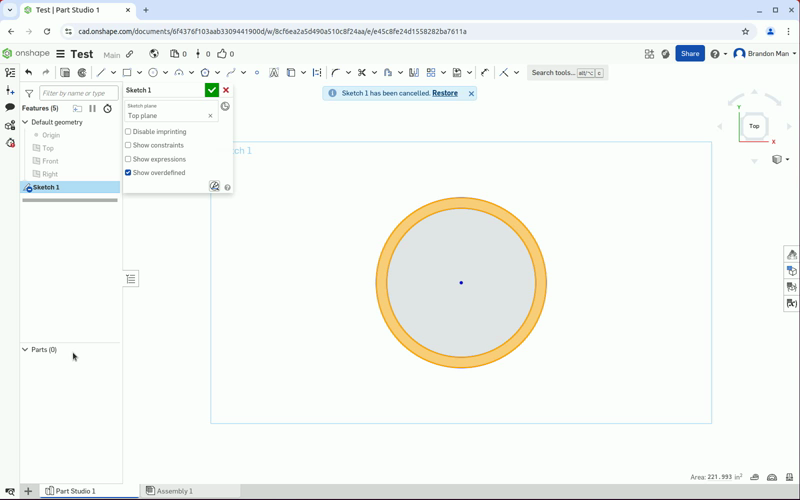
key(shift+e)
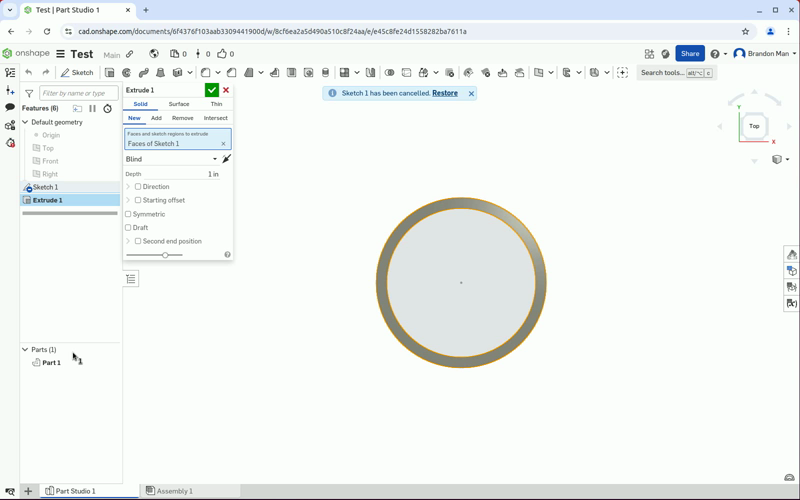
mouse_move(143, 106)
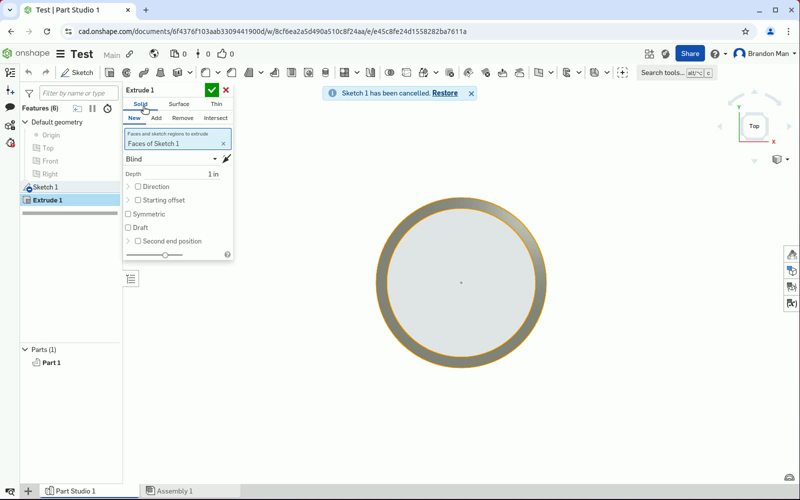
click(143, 106)
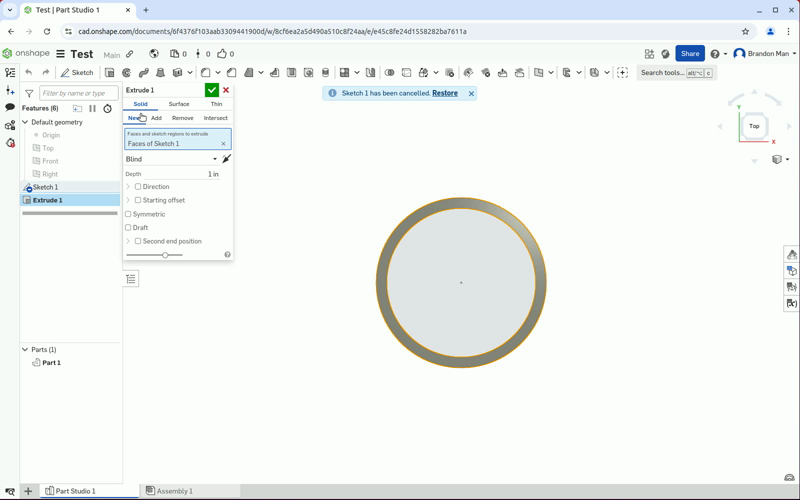
mouse_move(137, 120)
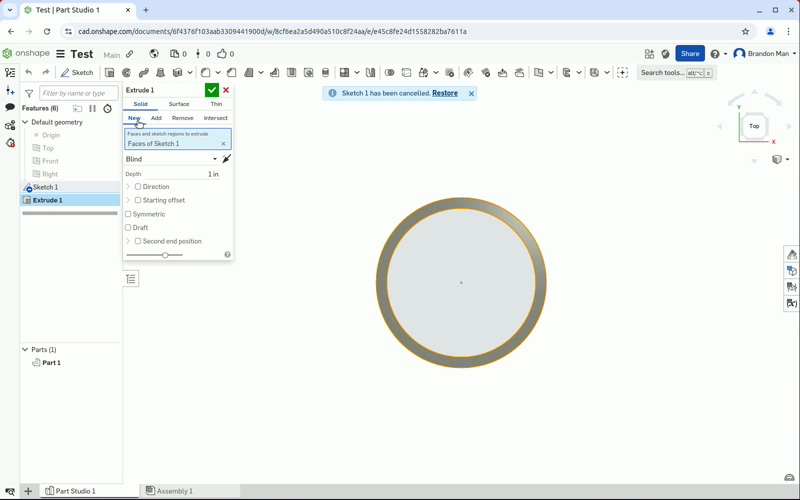
click(137, 120)
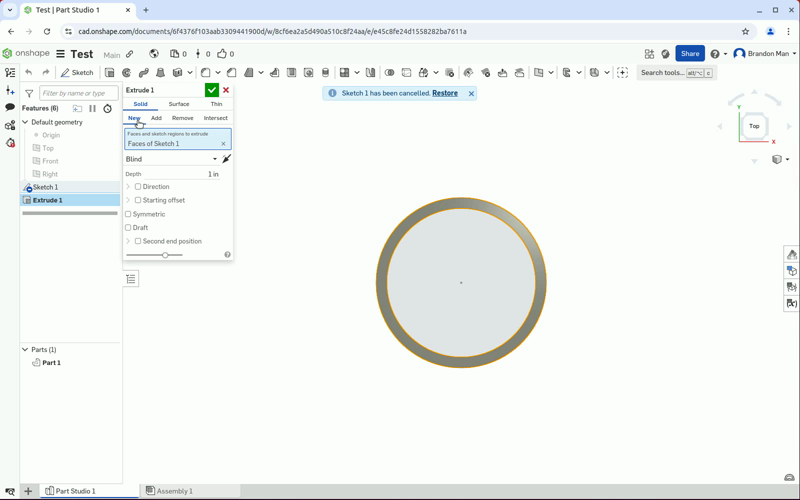
key(tab, 4)
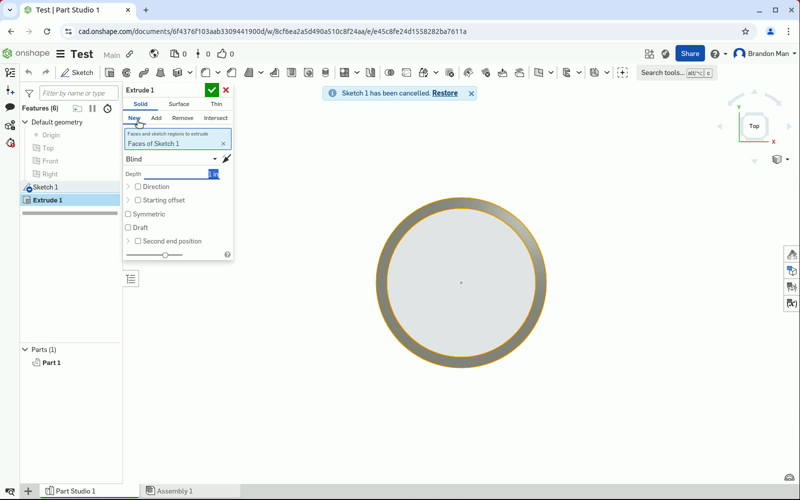
text(23.108)
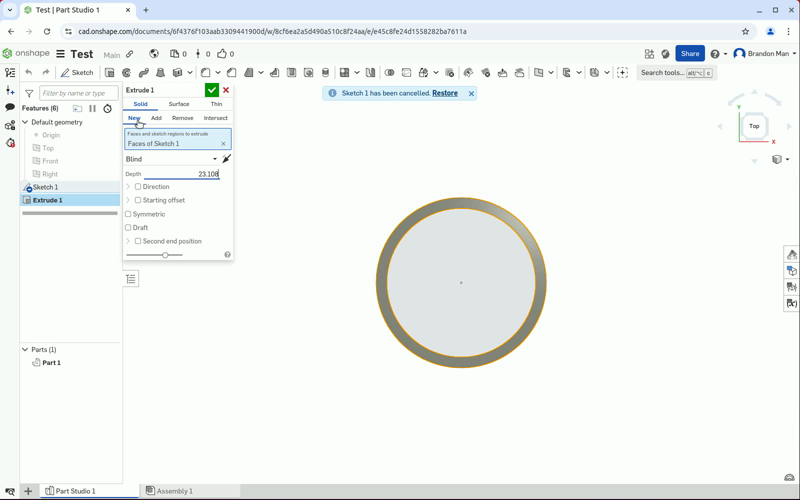
key(enter)
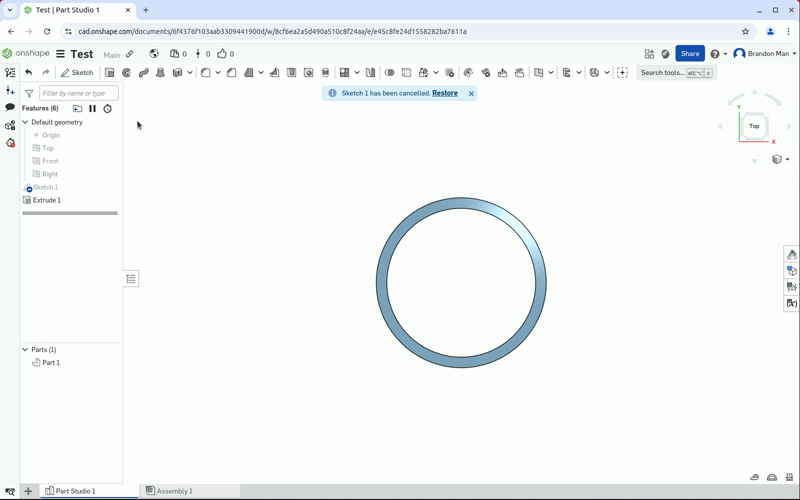
key(shift+h)
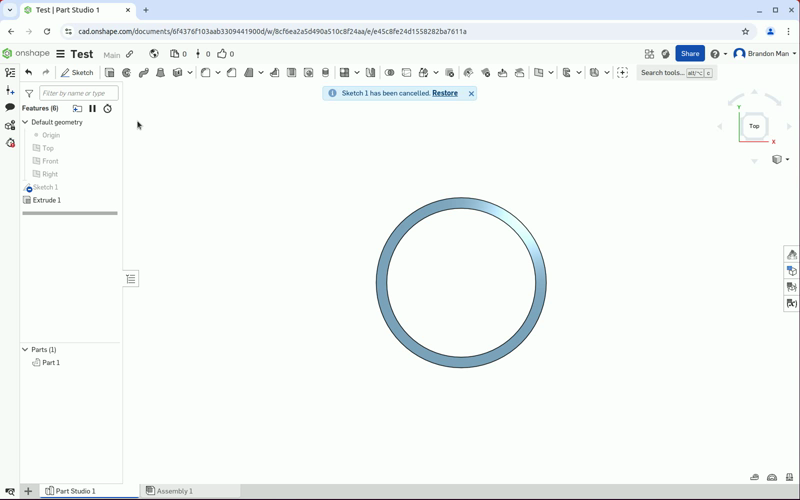
key(shift+h)
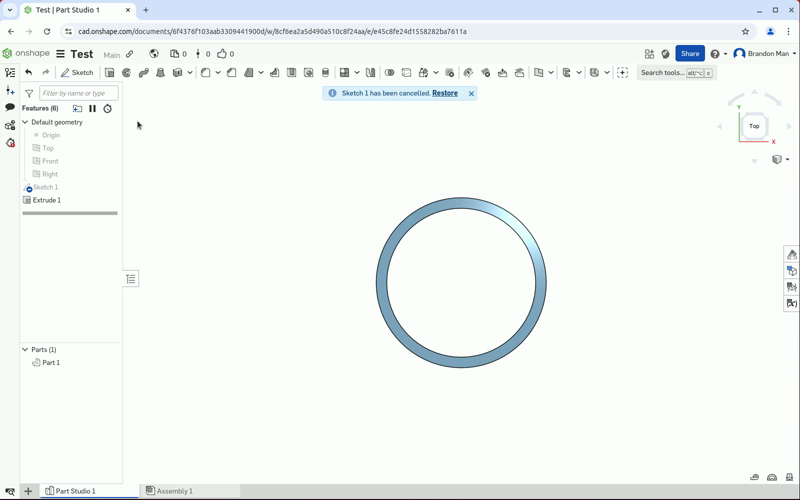
mouse_move(73, 189)
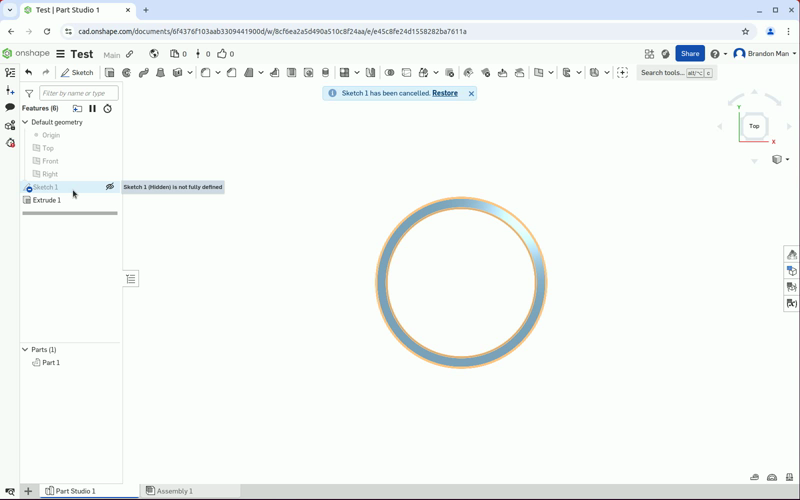
click(73, 189)
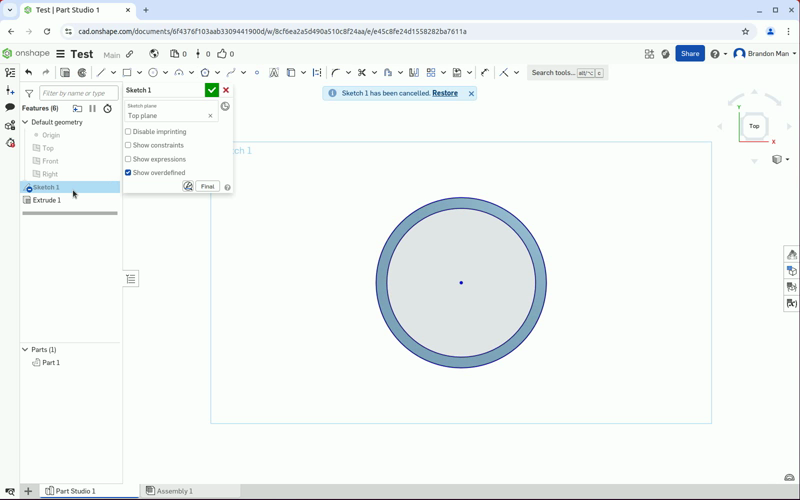
mouse_move(229, 92)
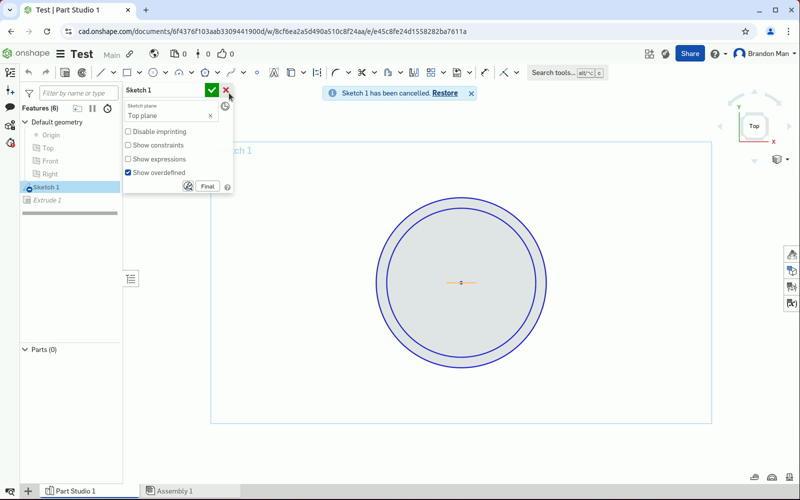
click(229, 92)
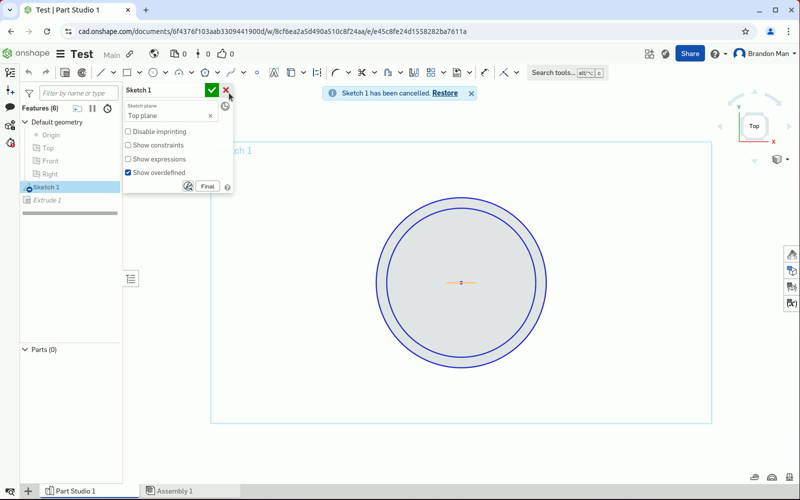
key(shift+s)
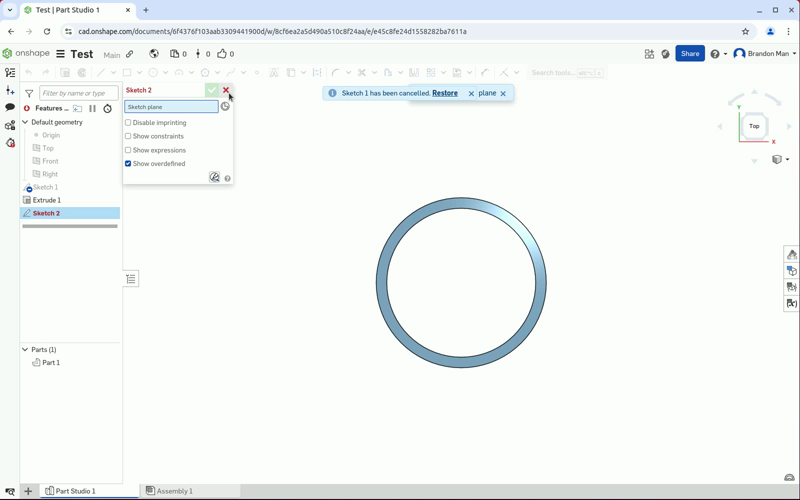
mouse_move(73, 150)
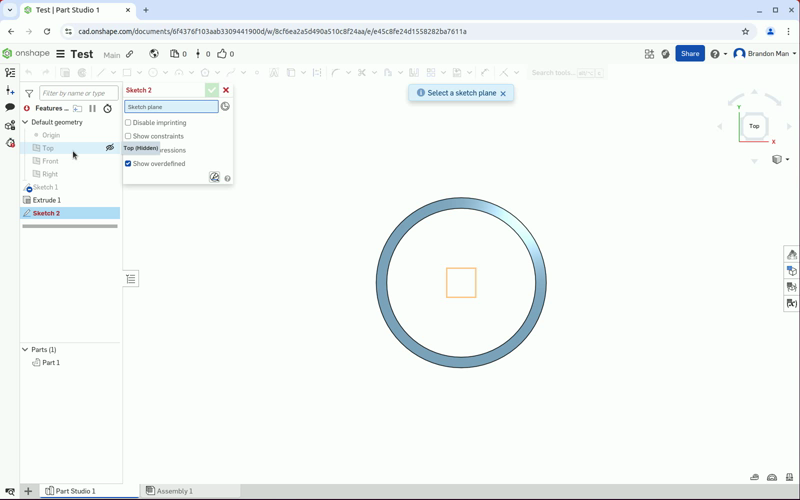
click(73, 150)
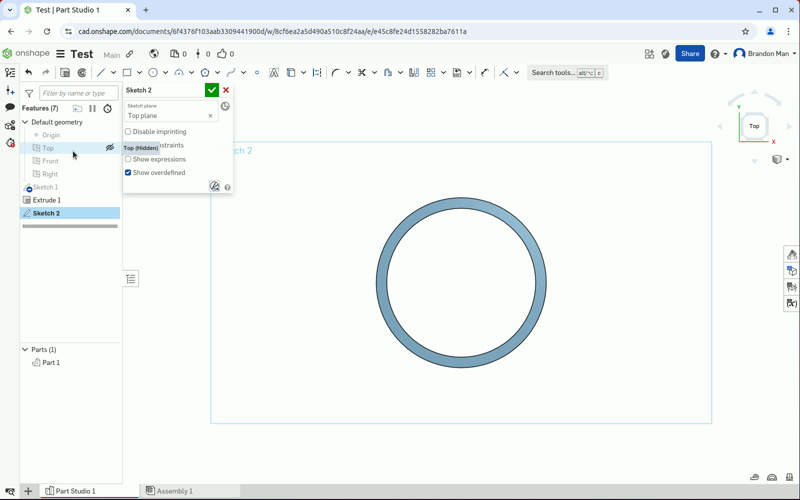
mouse_move(73, 352)
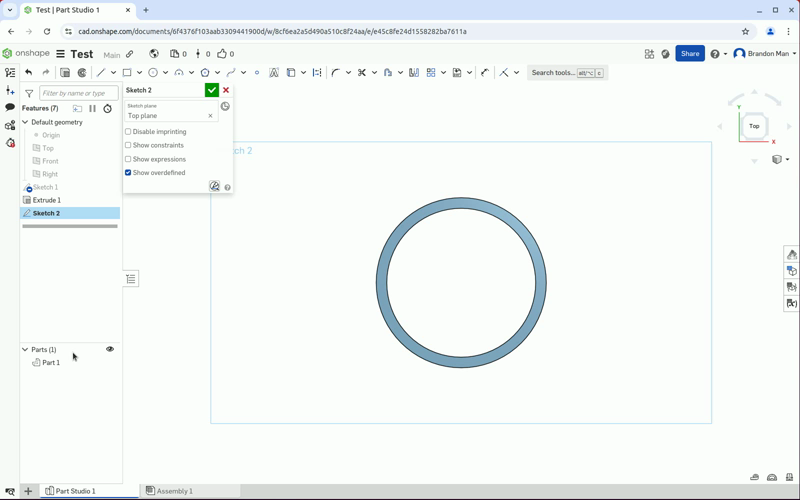
key(y)
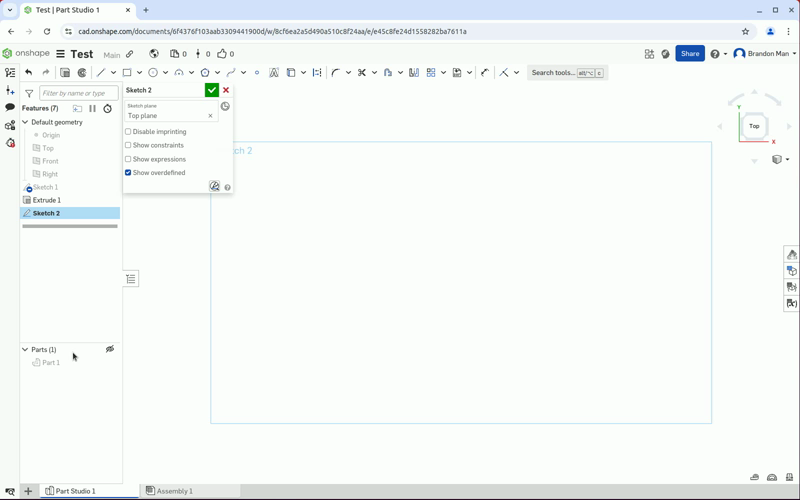
key(c)
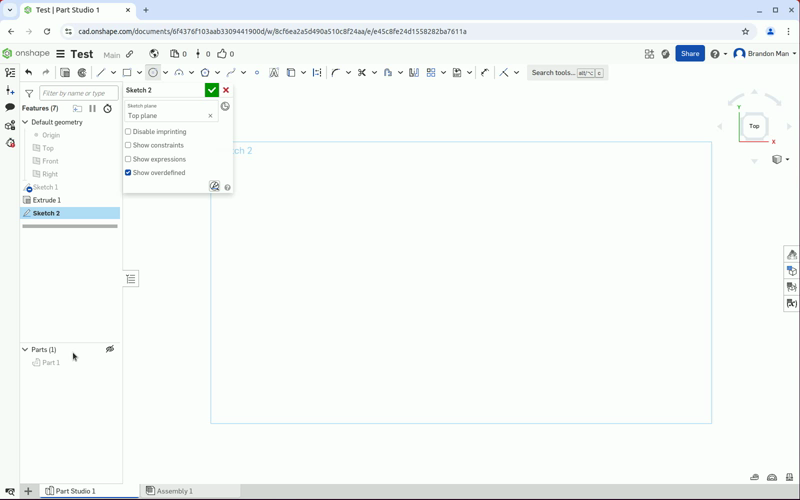
key_down(shift)
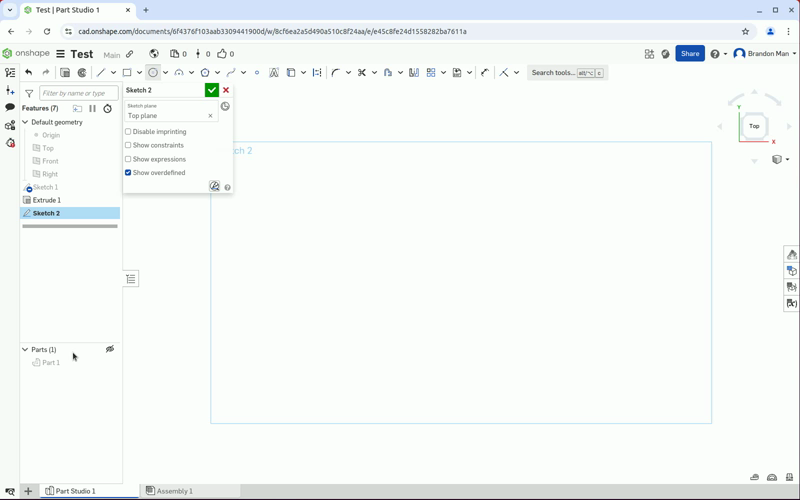
mouse_move(461, 282)
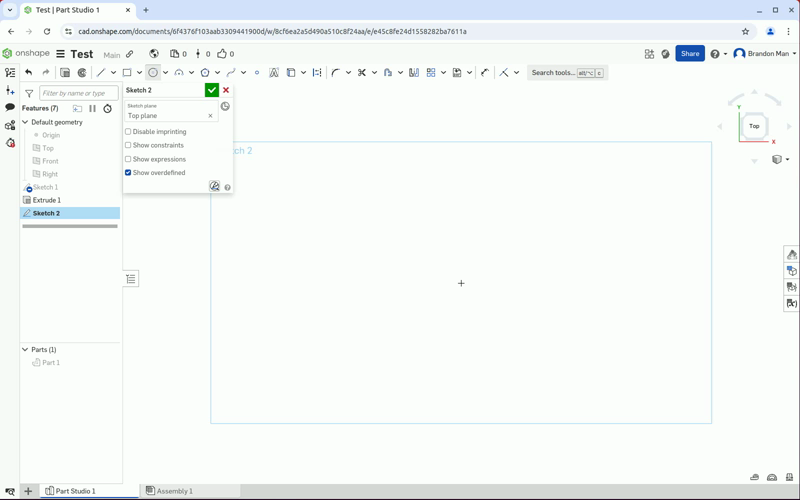
click(461, 282)
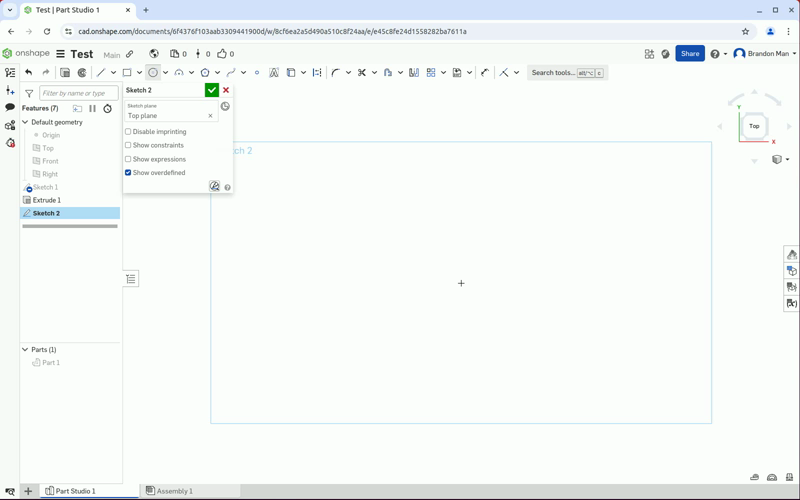
key_up(shift)
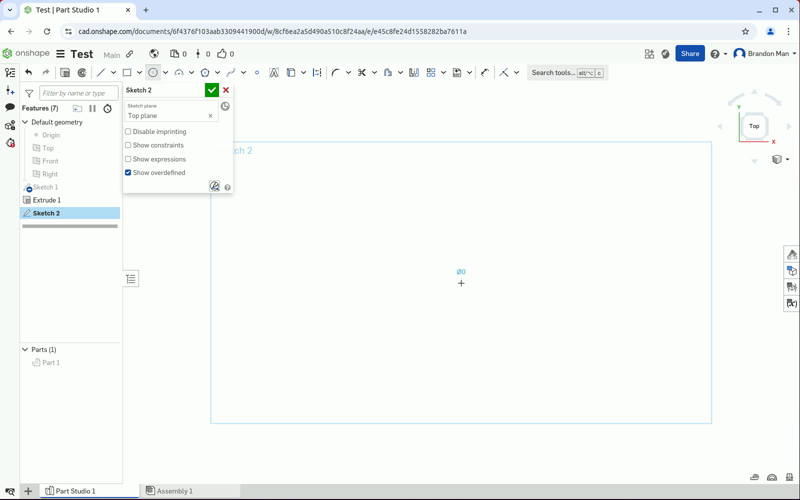
mouse_move(565, 282)
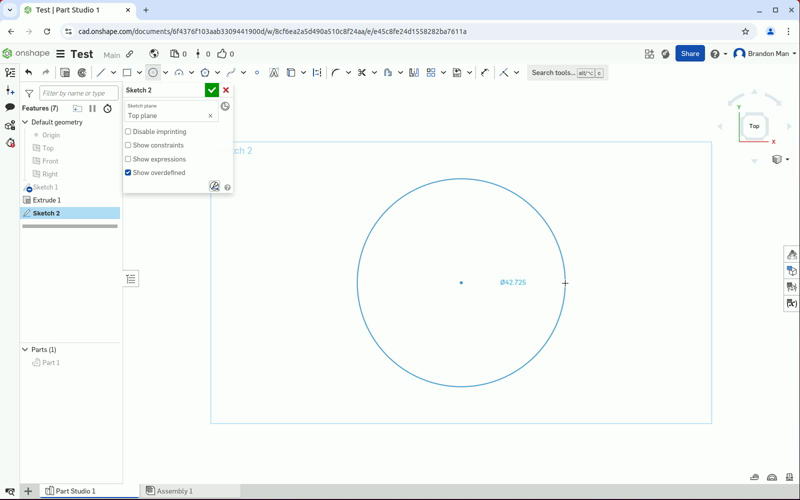
click(565, 282)
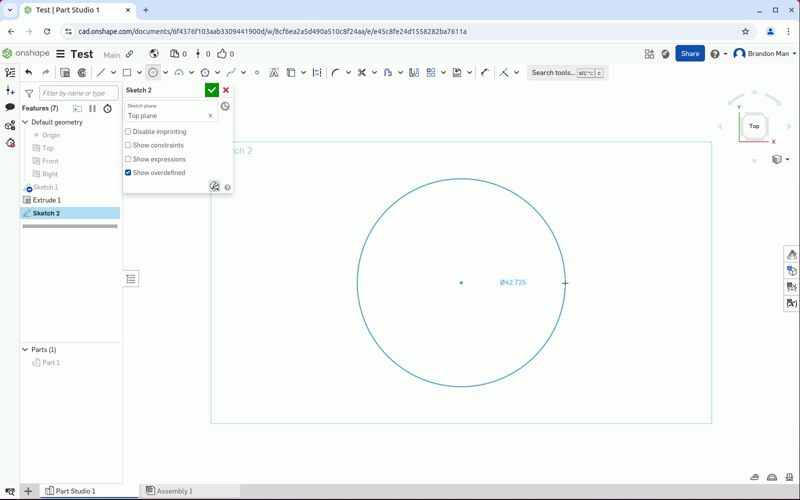
key(esc)
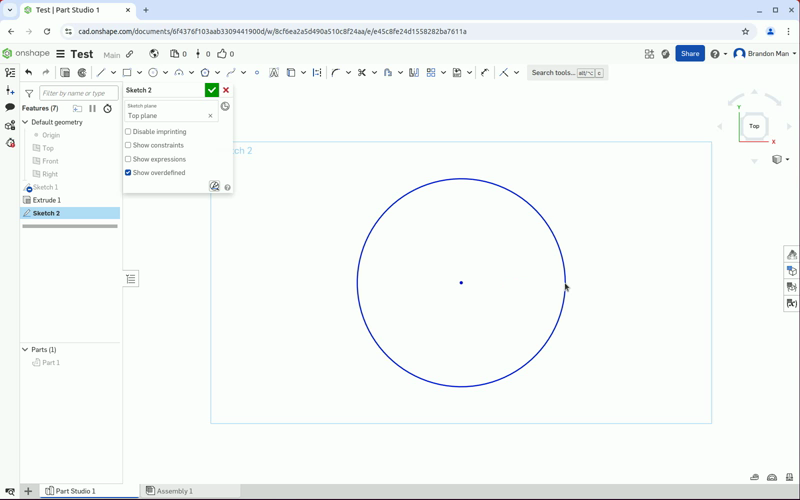
key(c)
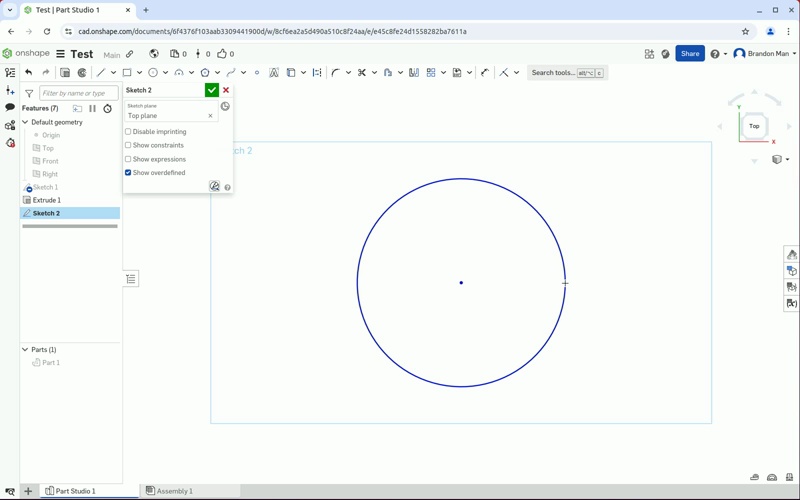
key_down(shift)
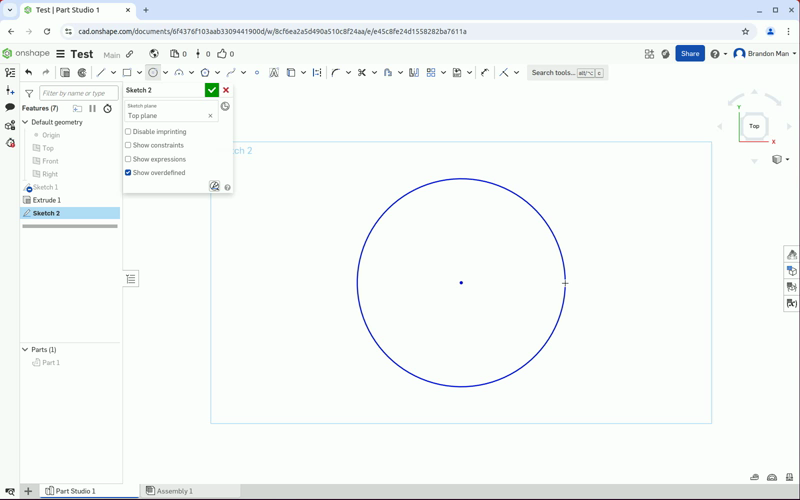
mouse_move(461, 282)
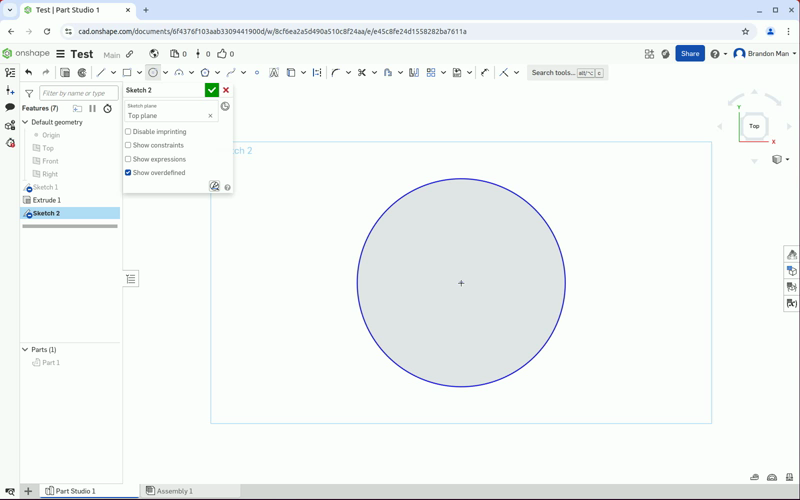
click(461, 282)
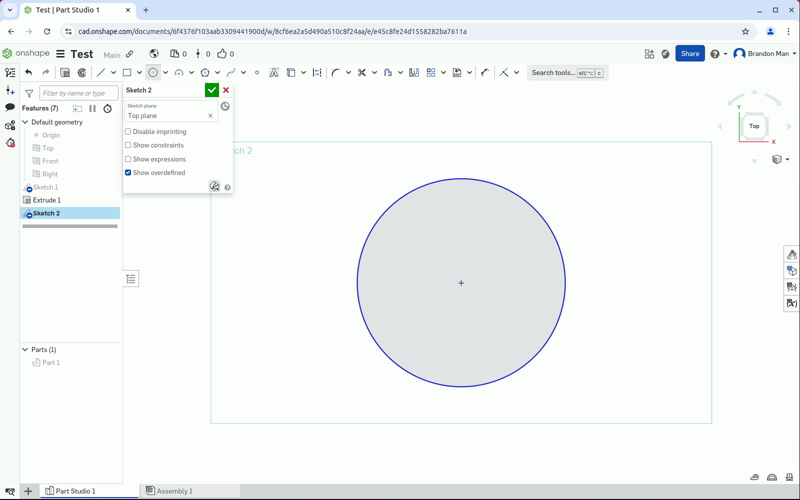
key_up(shift)
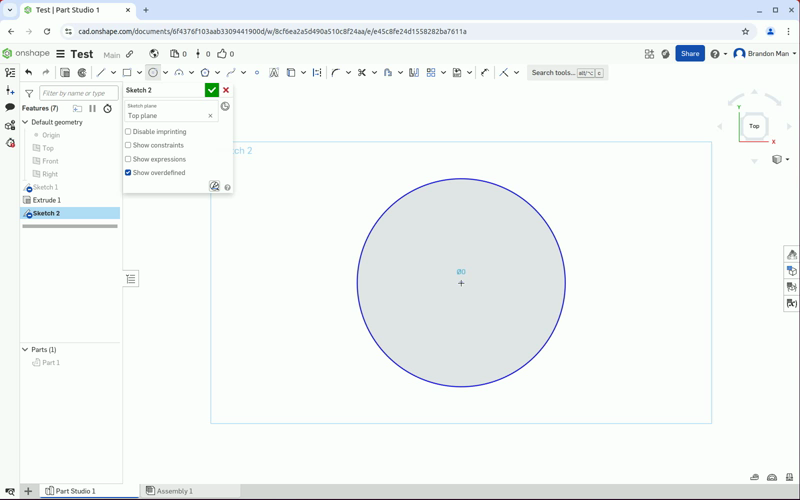
mouse_move(545, 282)
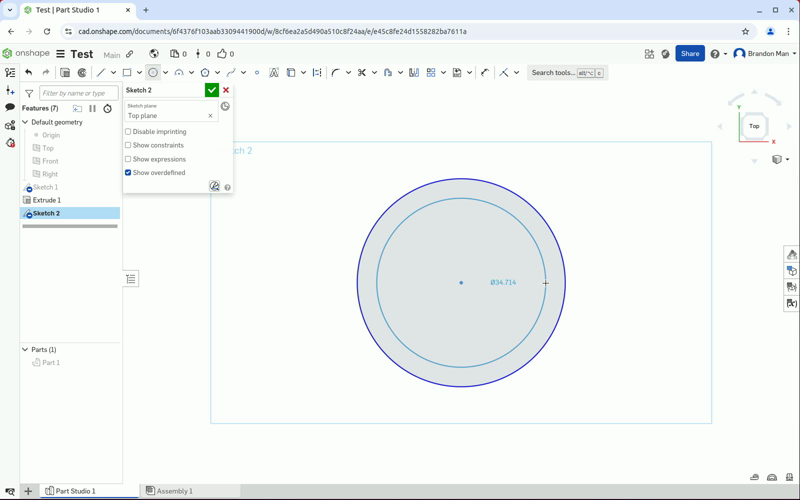
click(545, 282)
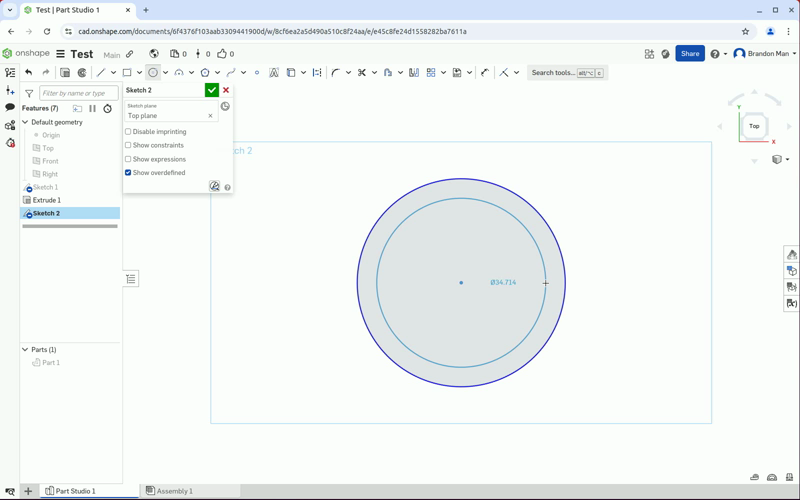
key(esc)
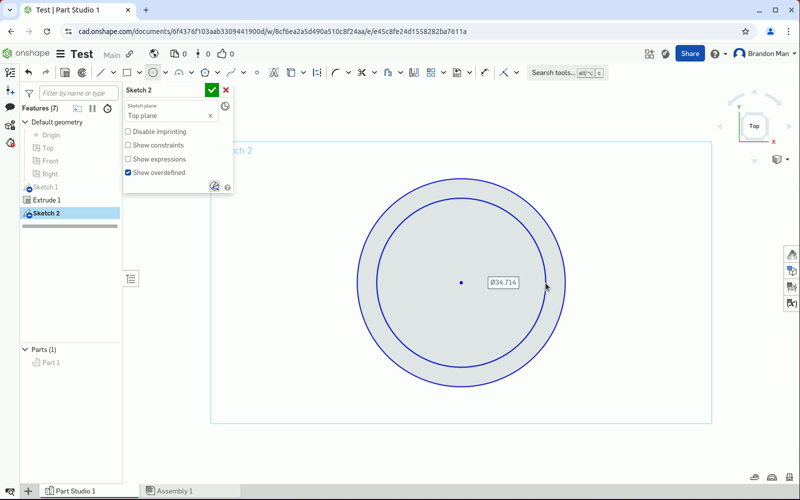
mouse_move(449, 188)
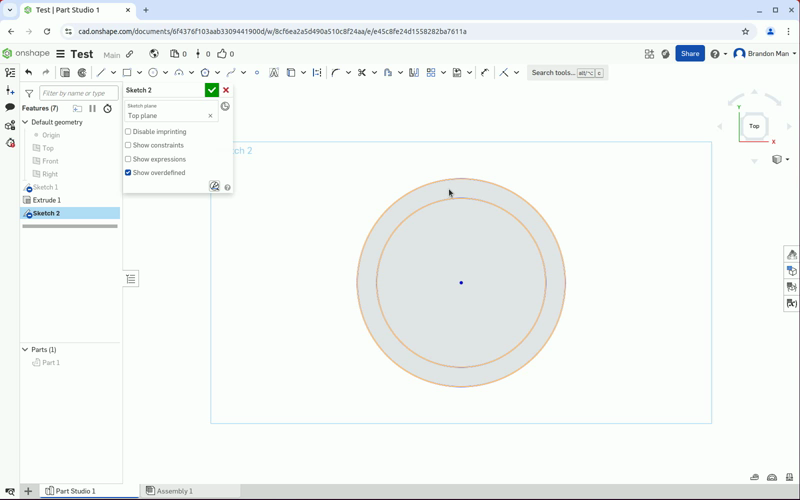
click(449, 188)
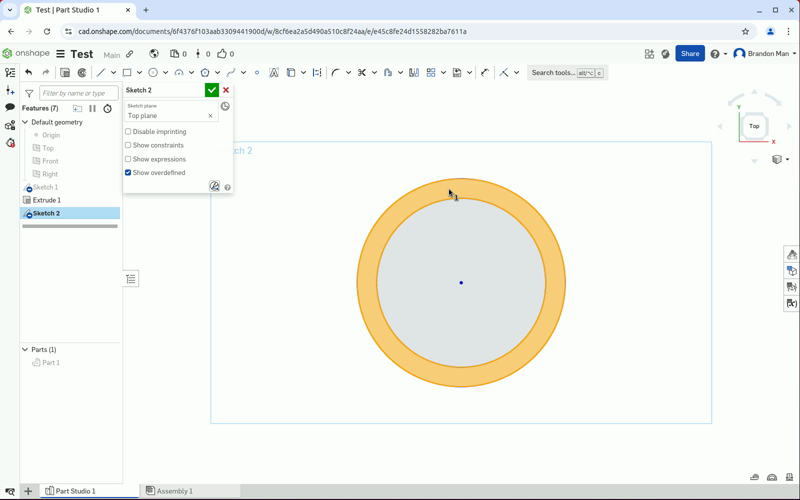
mouse_move(73, 352)
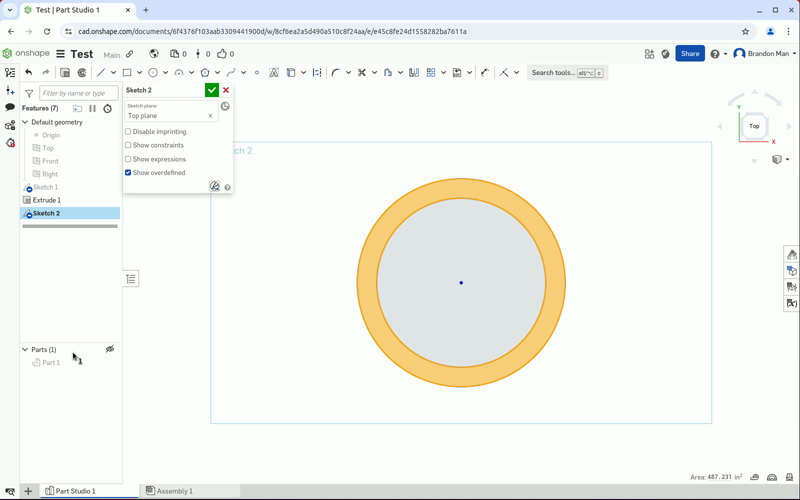
key(shift+y)
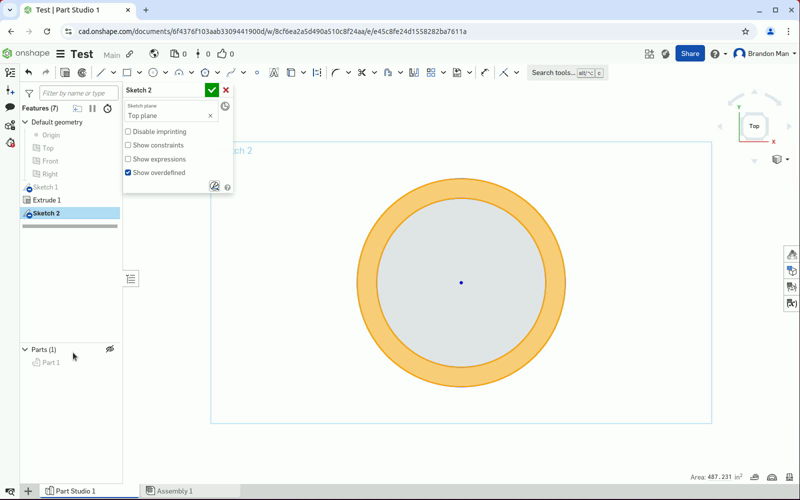
key(shift+e)
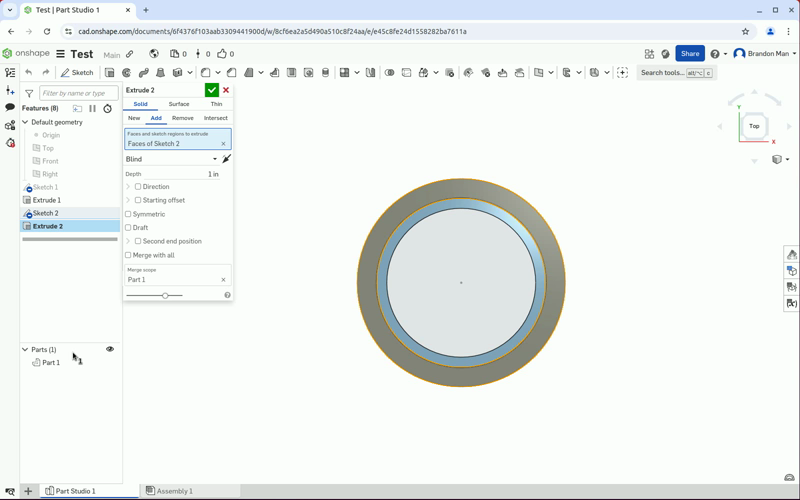
mouse_move(143, 106)
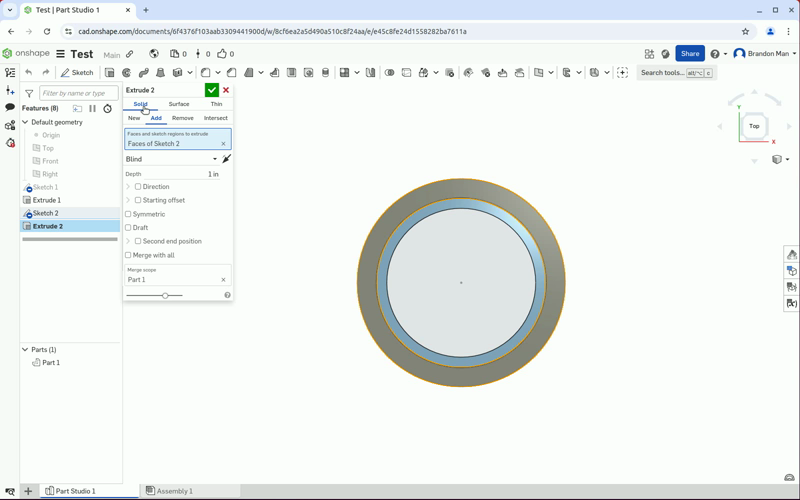
click(143, 106)
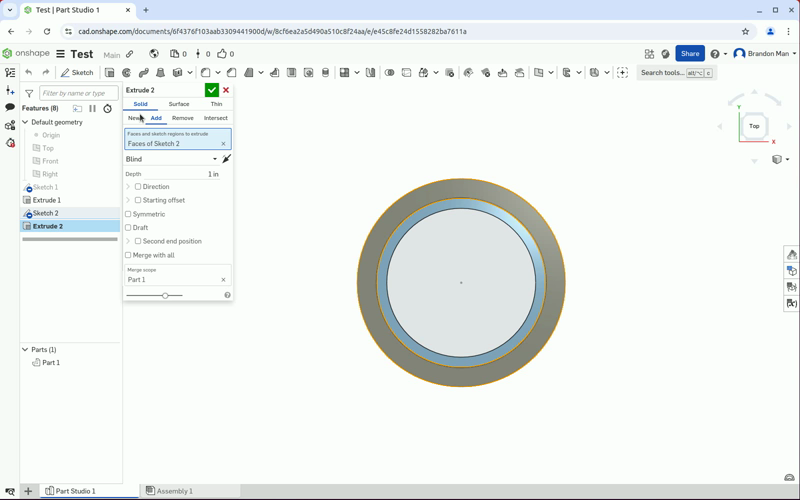
mouse_move(137, 120)
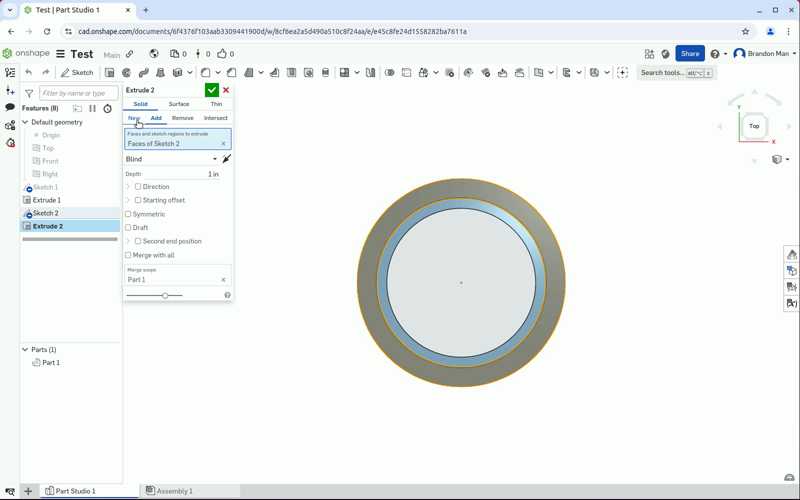
click(137, 120)
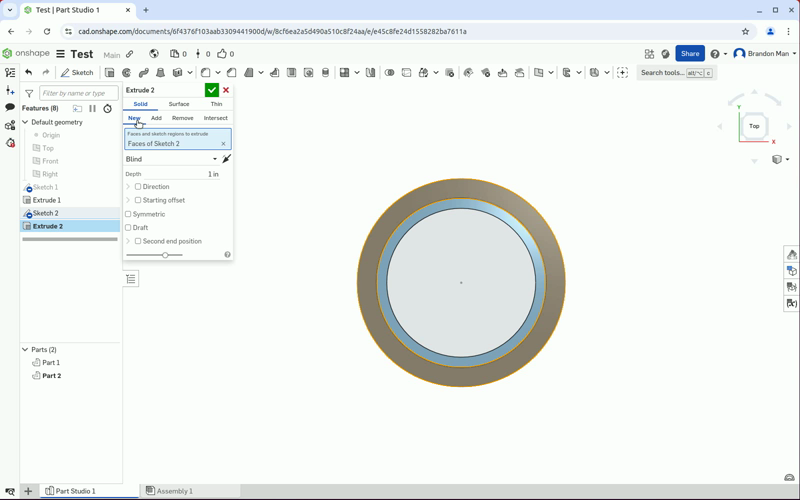
key(tab, 4)
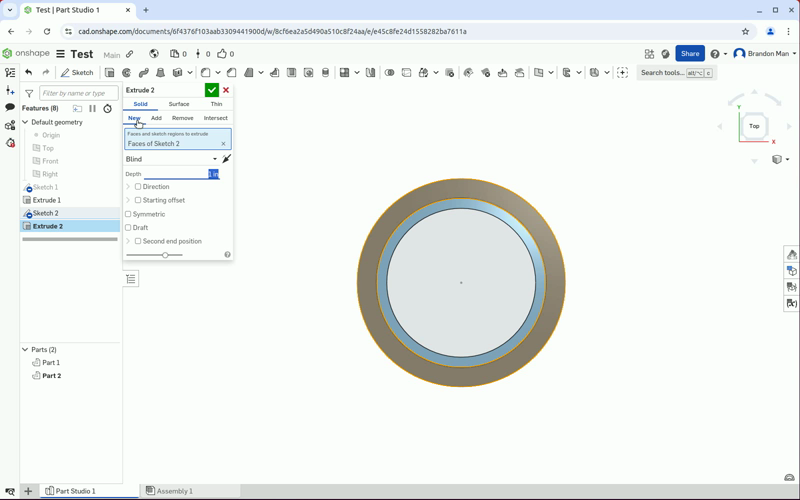
text(7.703)
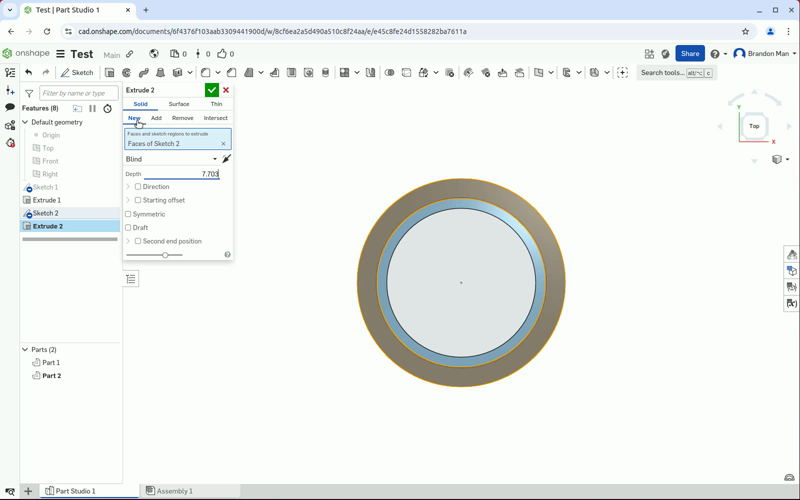
key(enter)
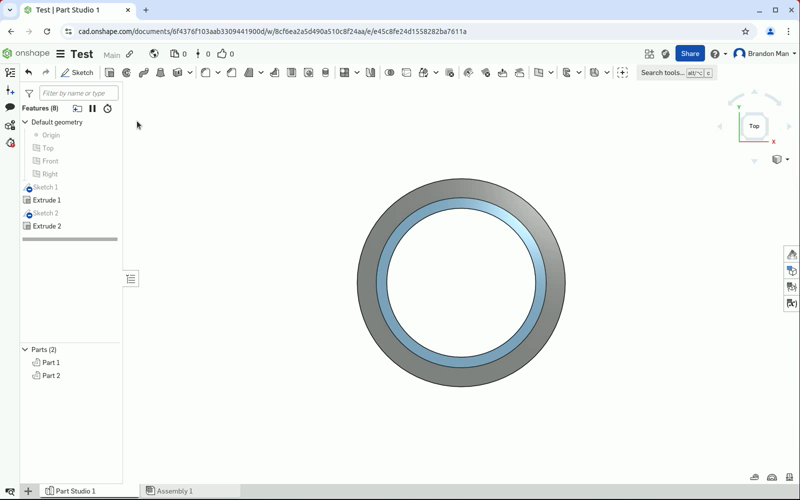
key(shift+h)
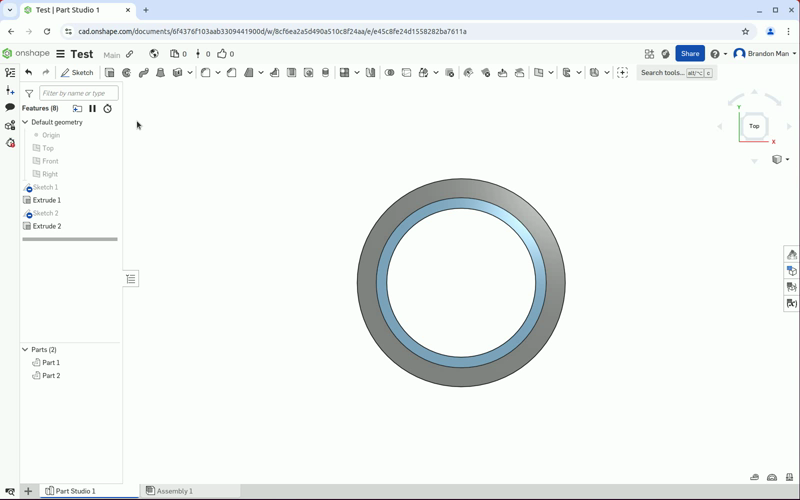
key(shift+h)
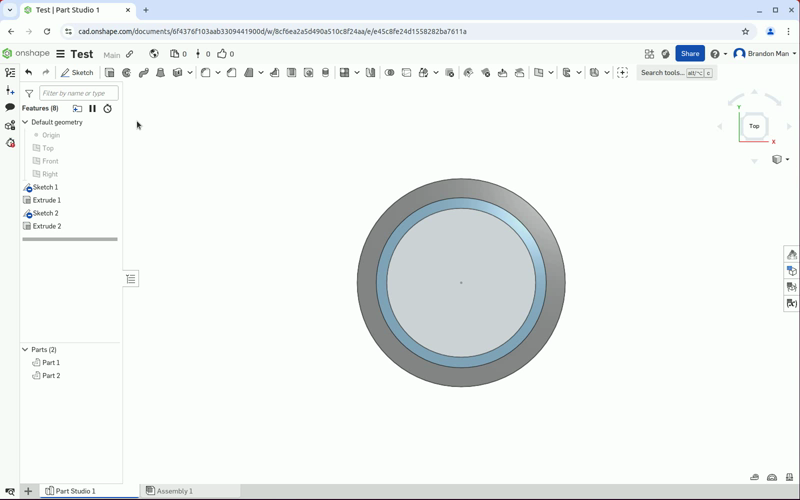
key(shift+7)
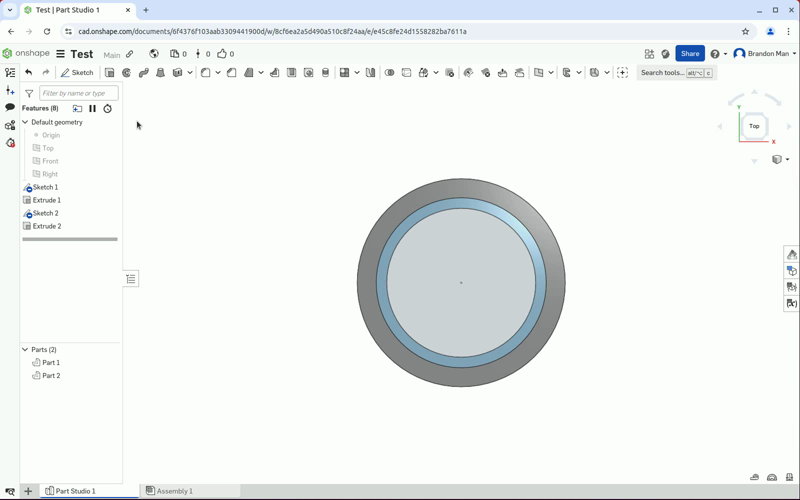
key(up, 3)
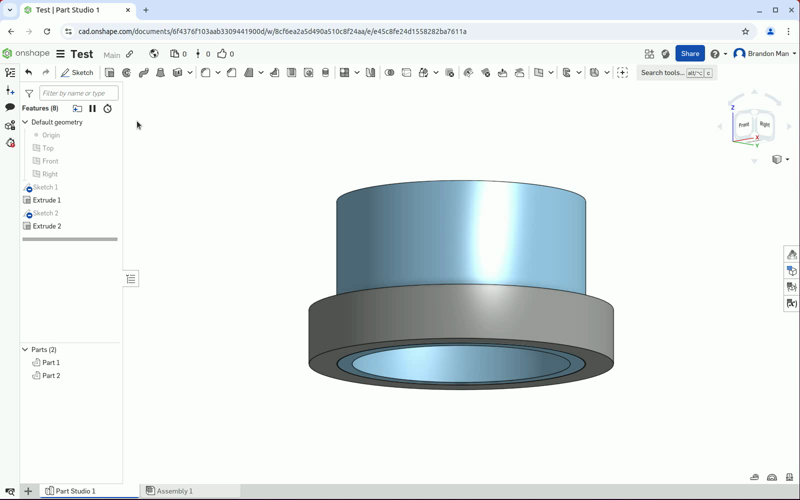
key(left, 3)
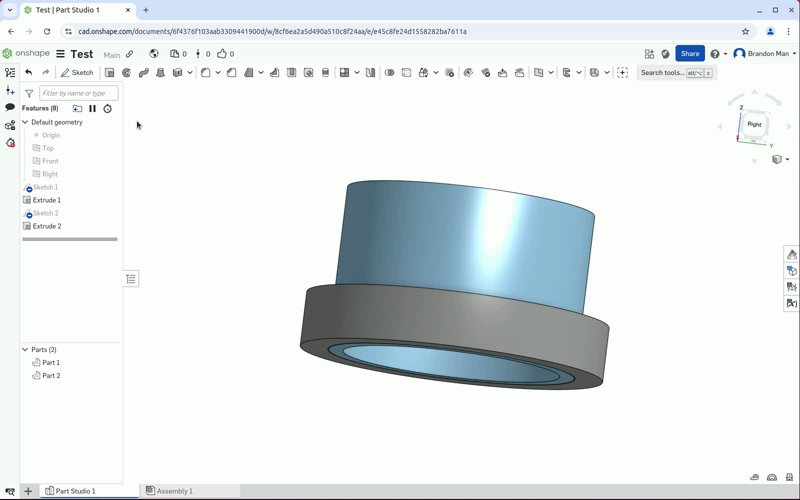
key(right, 3)
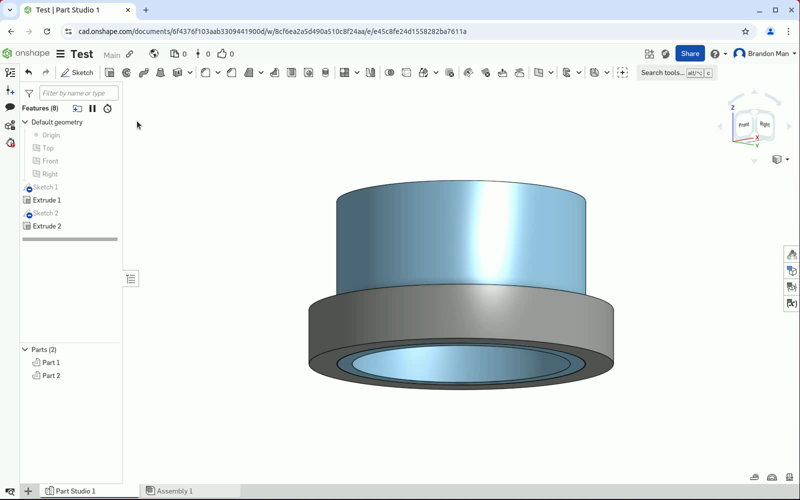
key(down, 3)
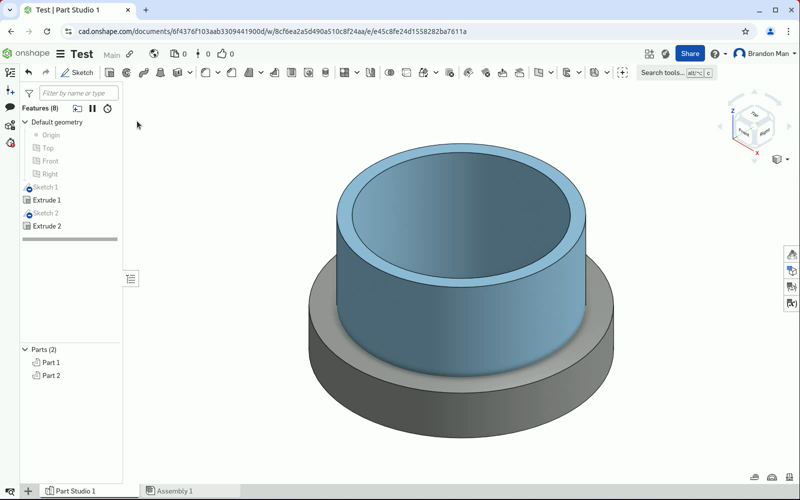
mouse_move(73, 189)
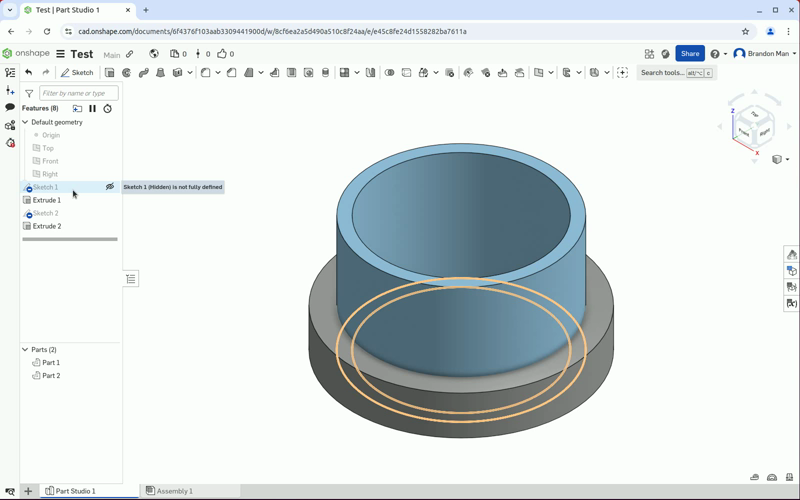
click(73, 189)